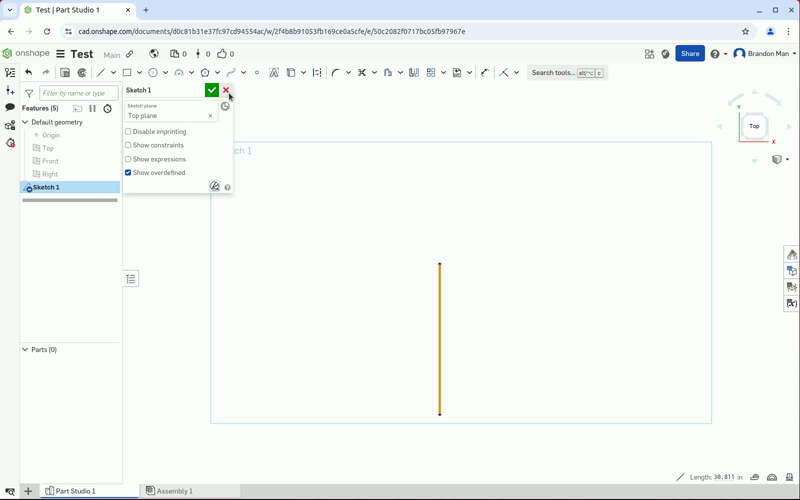
key(shift+h)
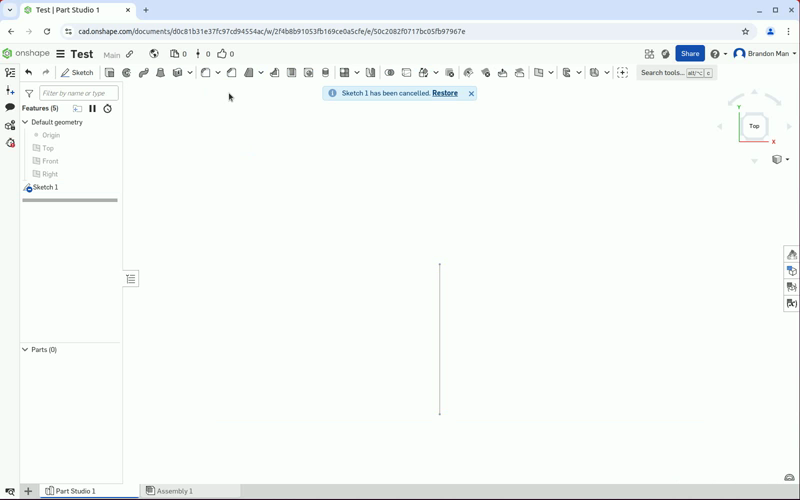
key(shift+s)
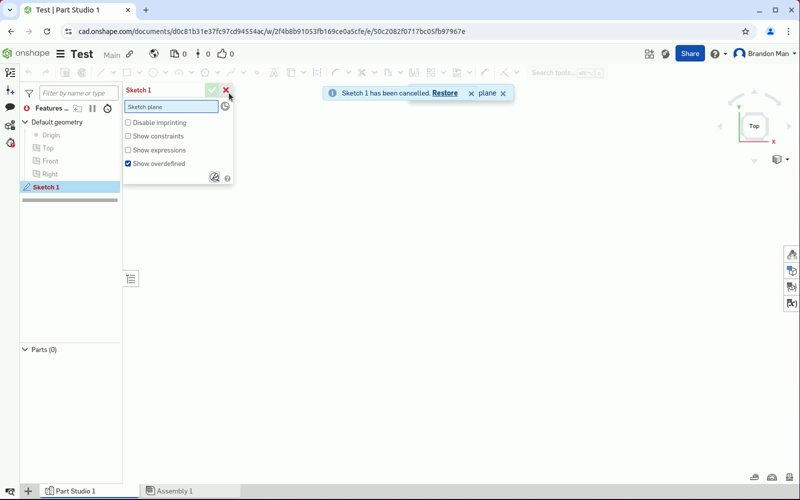
mouse_move(73, 150)
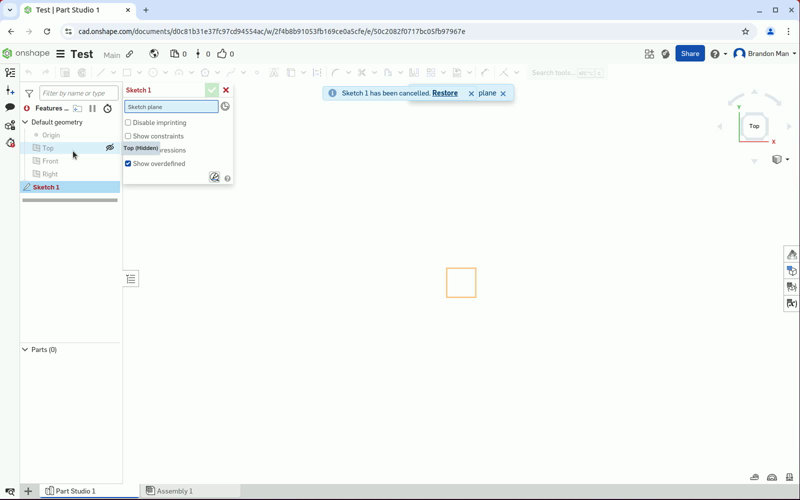
click(73, 150)
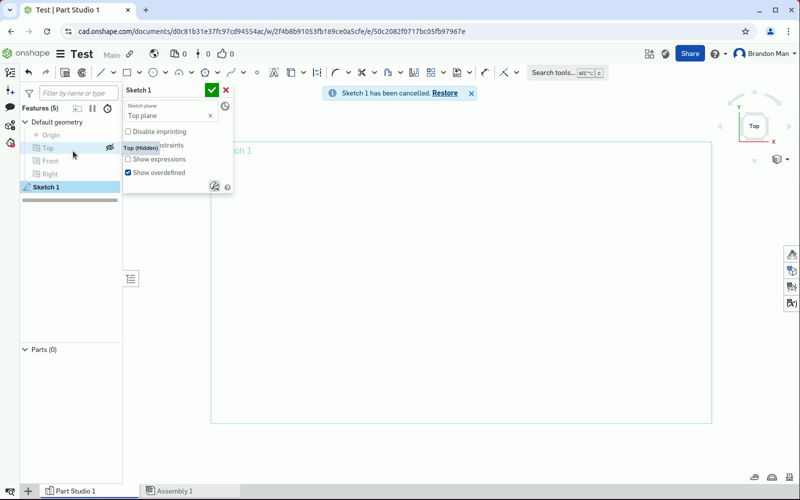
mouse_move(73, 352)
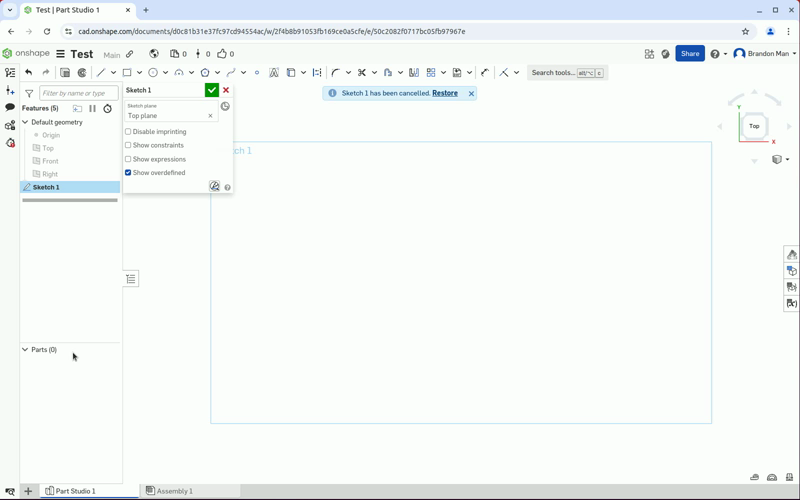
key(y)
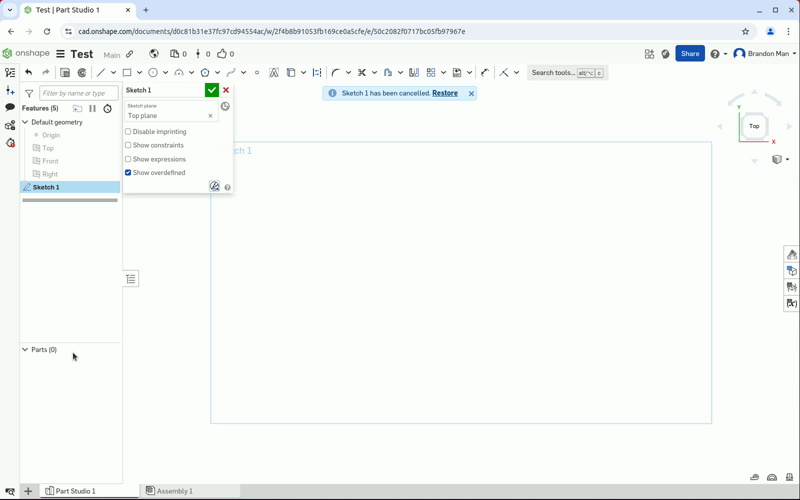
key(c)
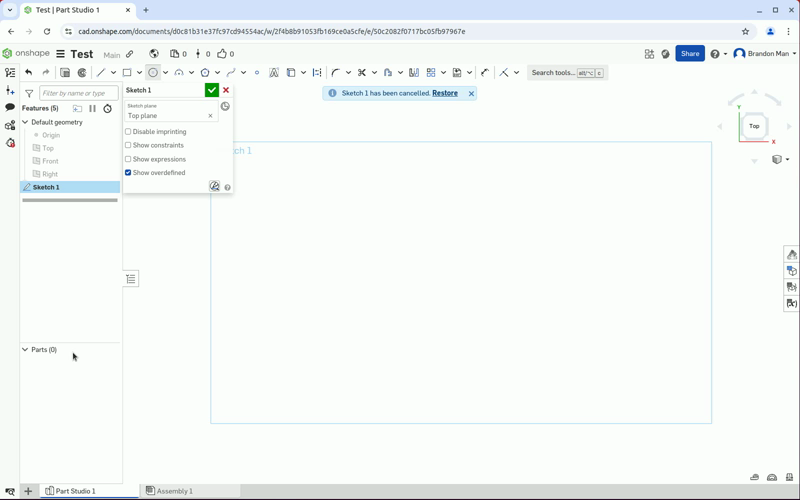
key_down(shift)
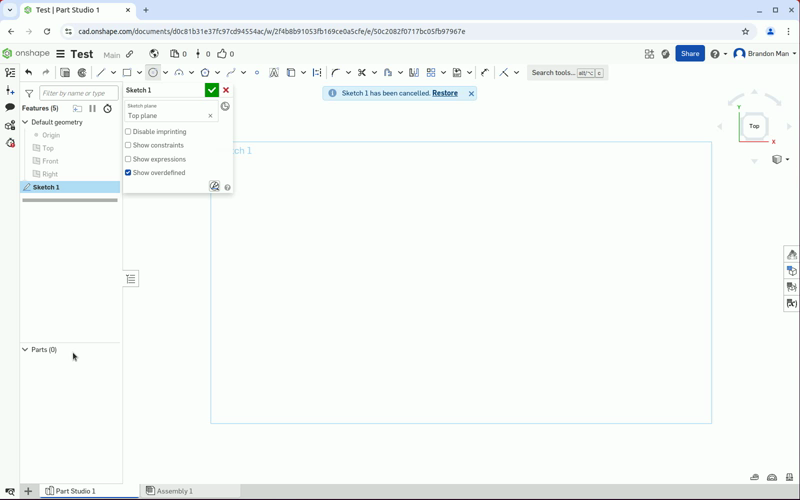
mouse_move(461, 282)
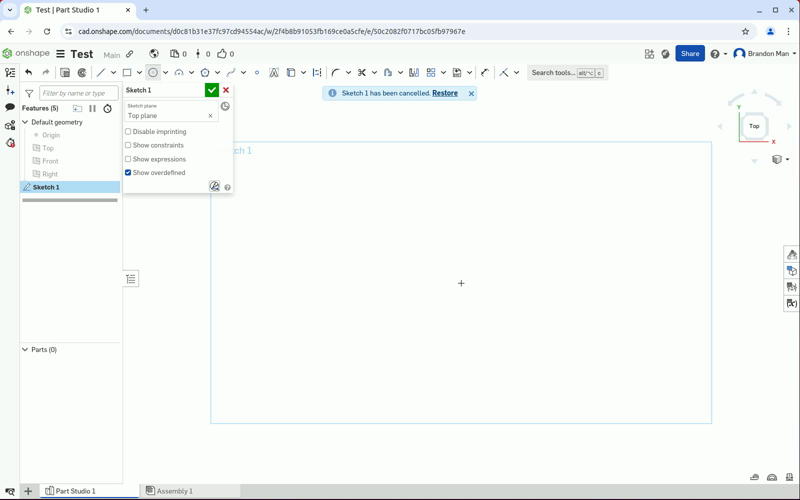
click(461, 282)
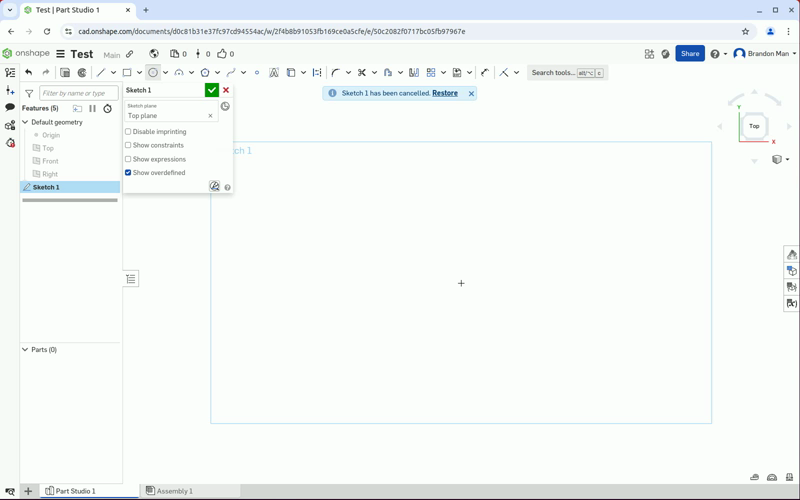
key_up(shift)
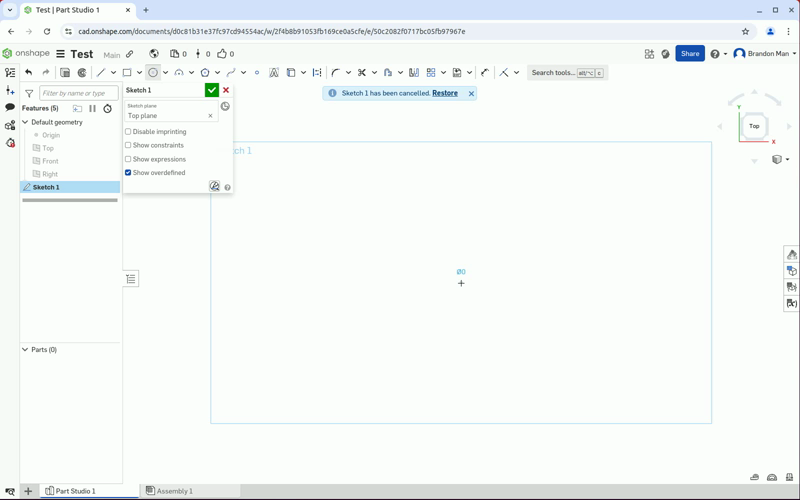
mouse_move(546, 282)
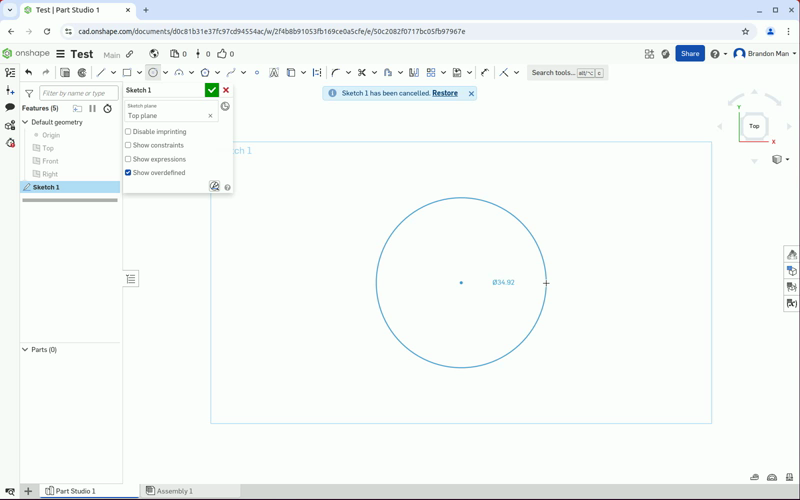
click(546, 282)
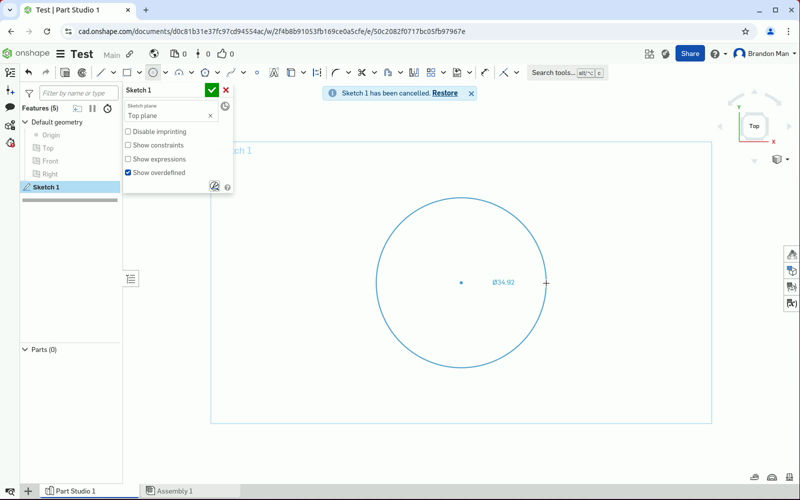
key(esc)
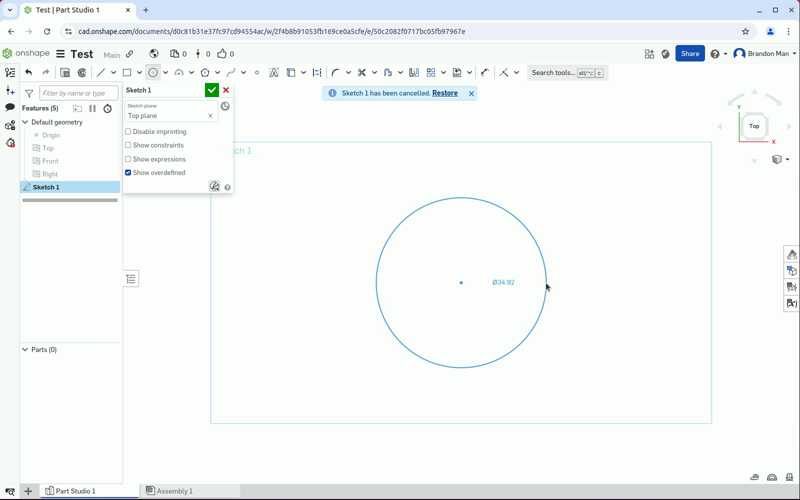
key(c)
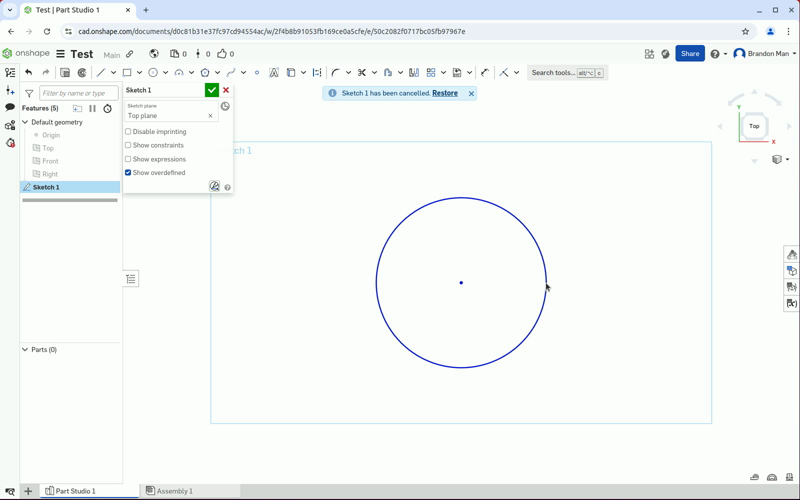
key_down(shift)
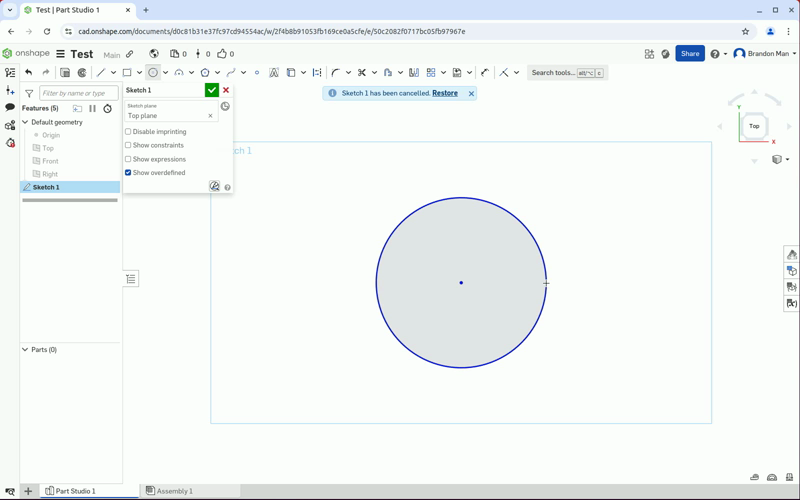
mouse_move(461, 282)
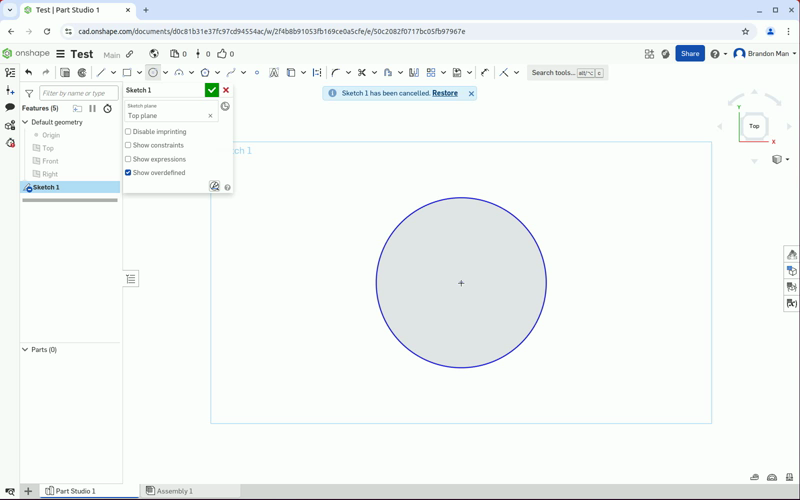
click(461, 282)
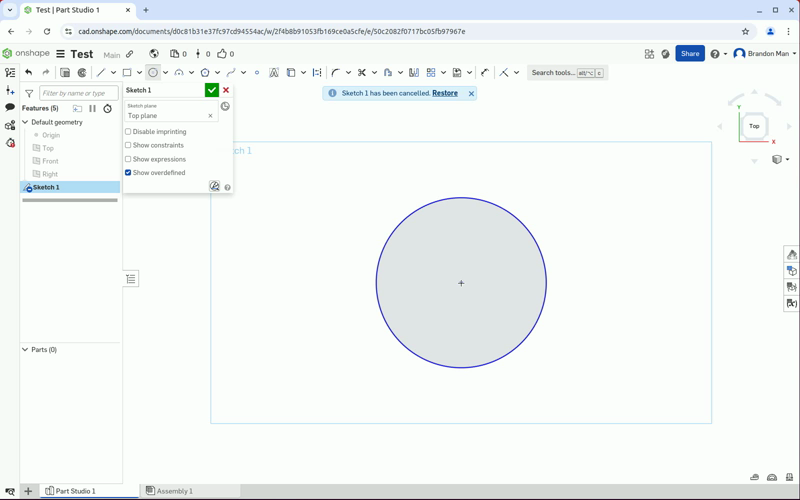
key_up(shift)
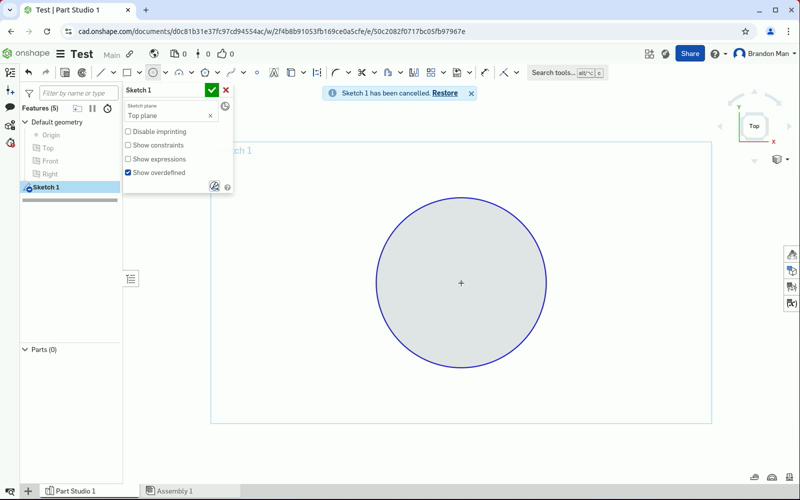
mouse_move(535, 282)
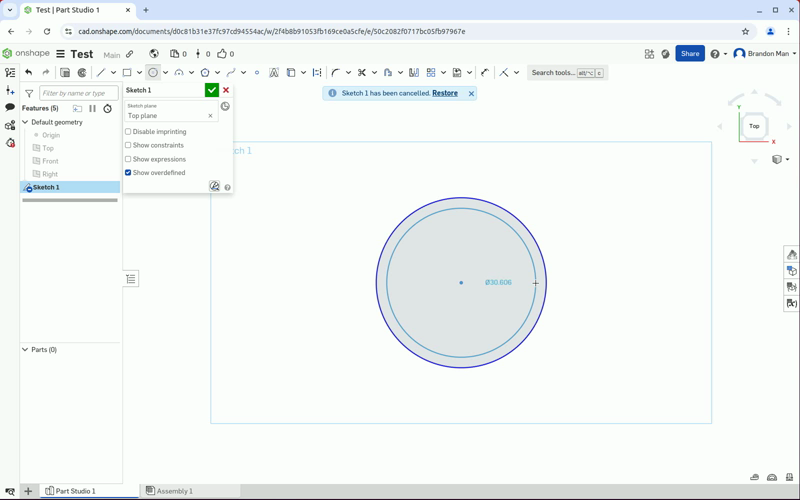
click(535, 282)
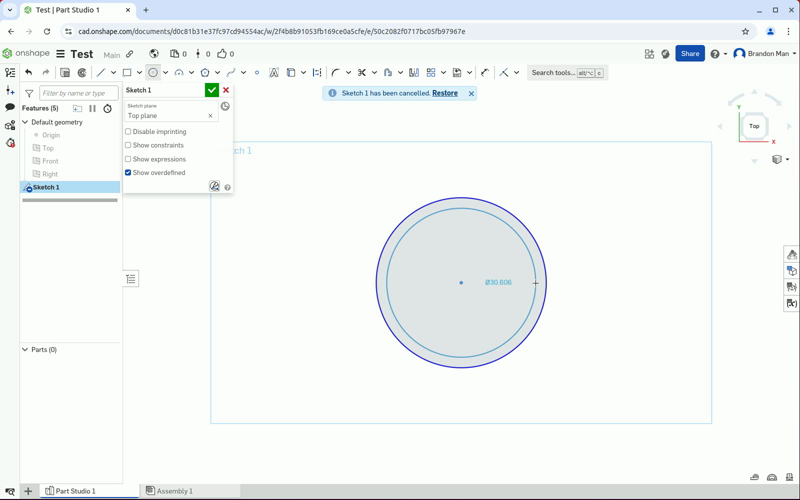
key(esc)
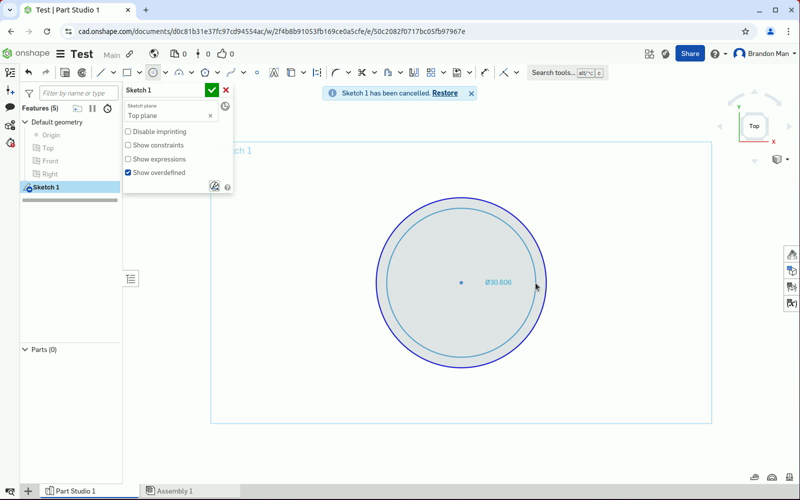
mouse_move(475, 360)
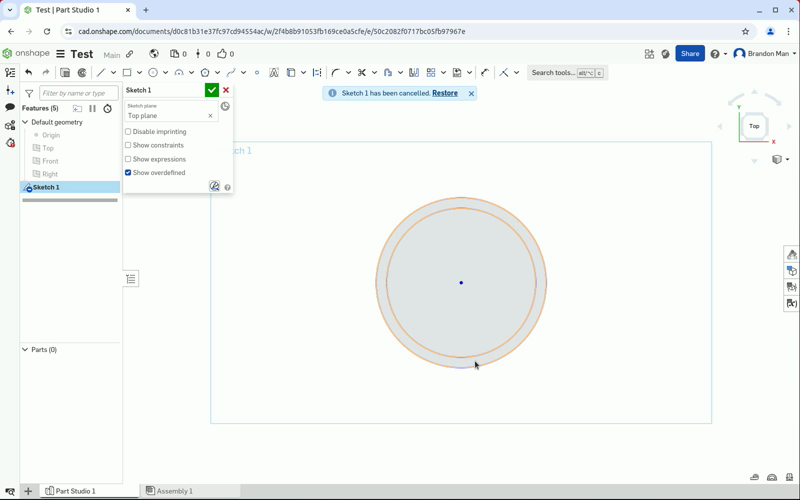
click(475, 360)
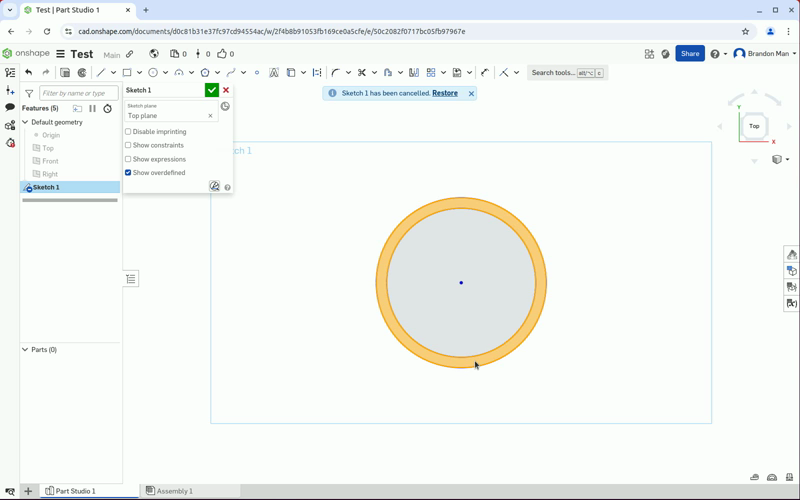
mouse_move(73, 352)
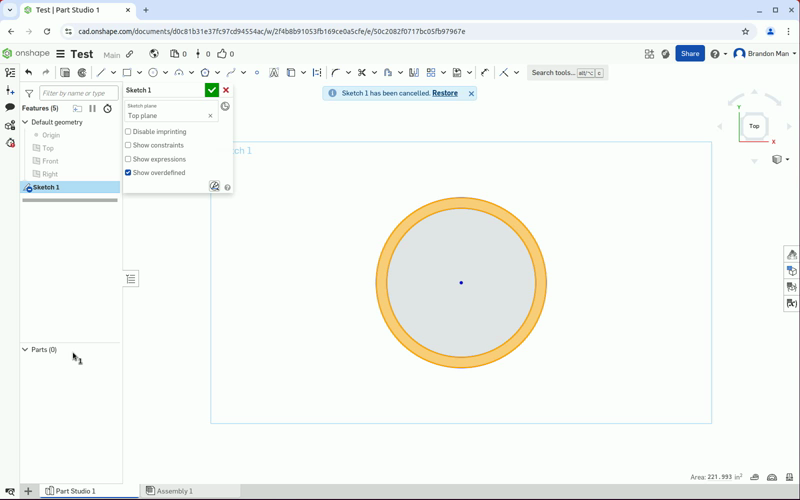
key(shift+y)
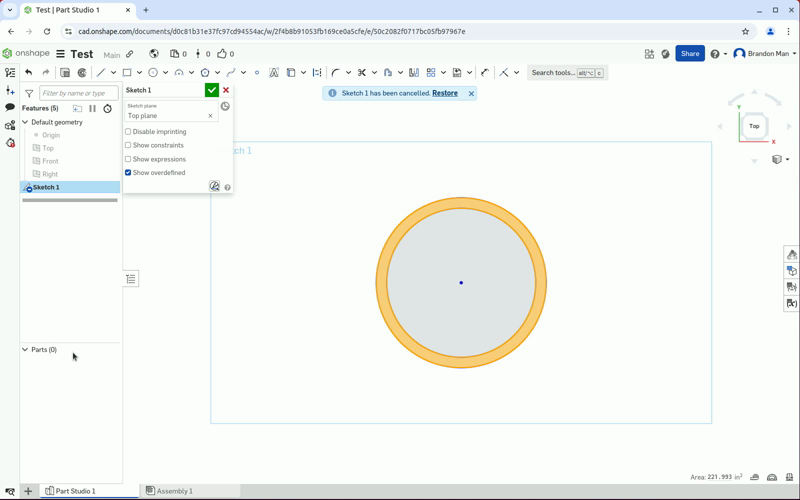
key(shift+e)
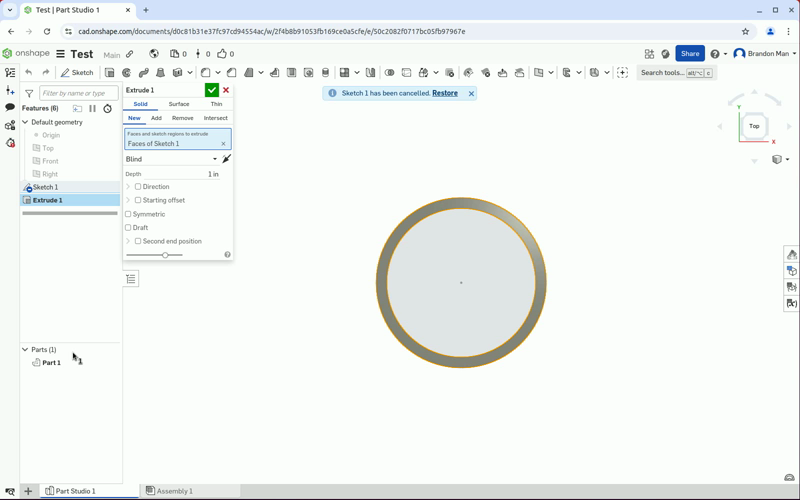
mouse_move(143, 106)
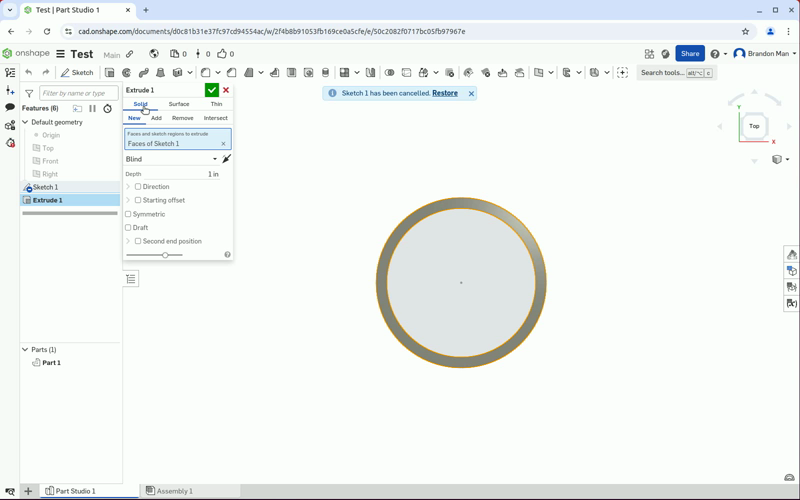
click(143, 106)
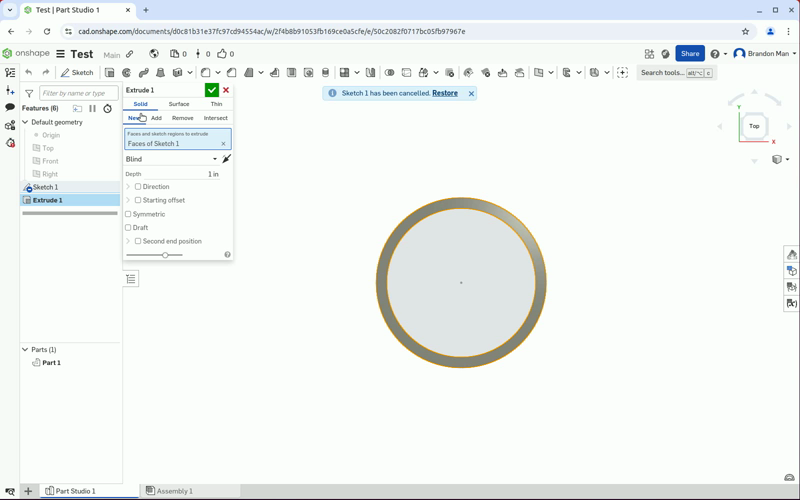
mouse_move(137, 120)
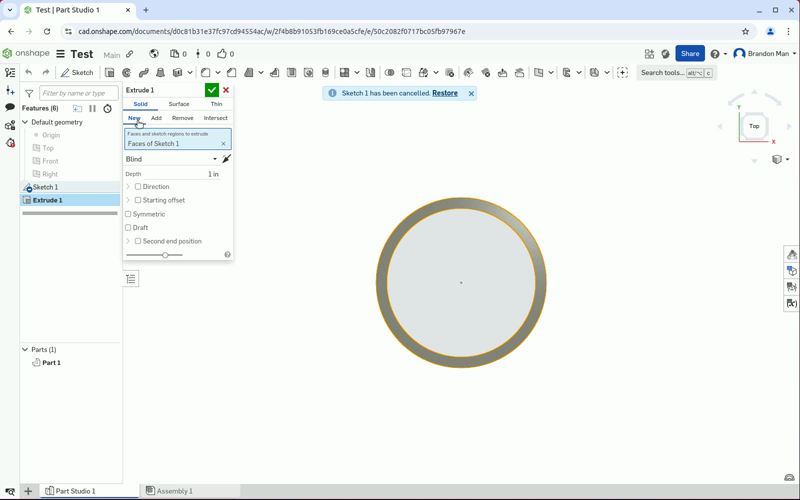
click(137, 120)
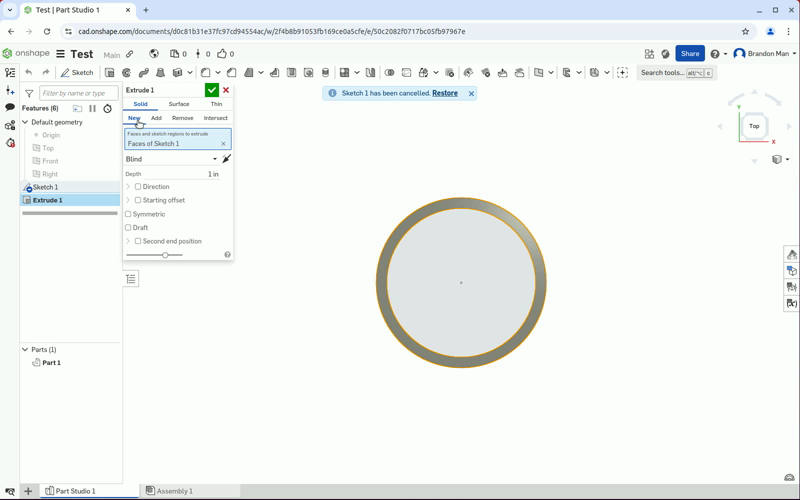
key(tab, 4)
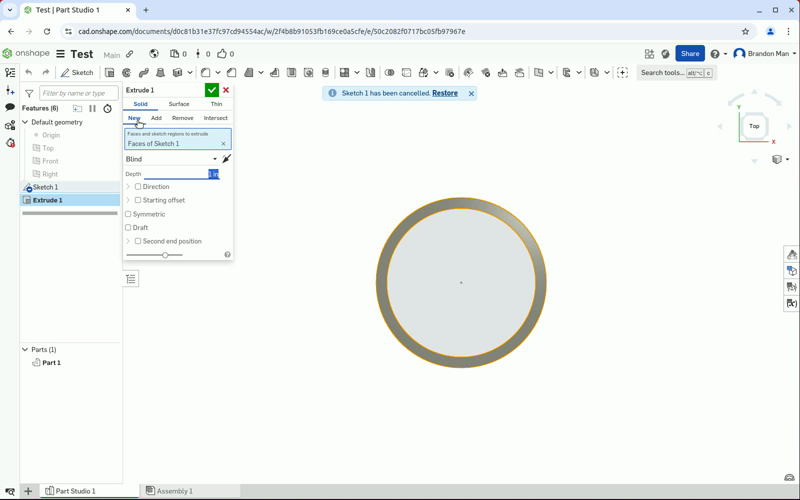
text(23.108)
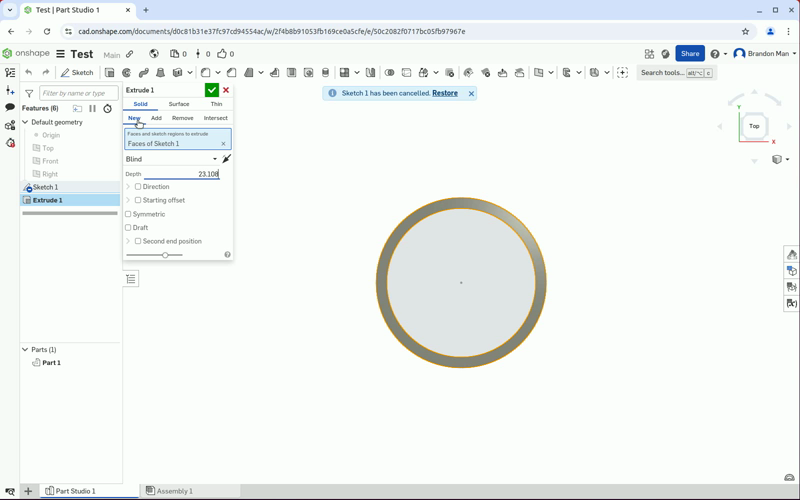
key(enter)
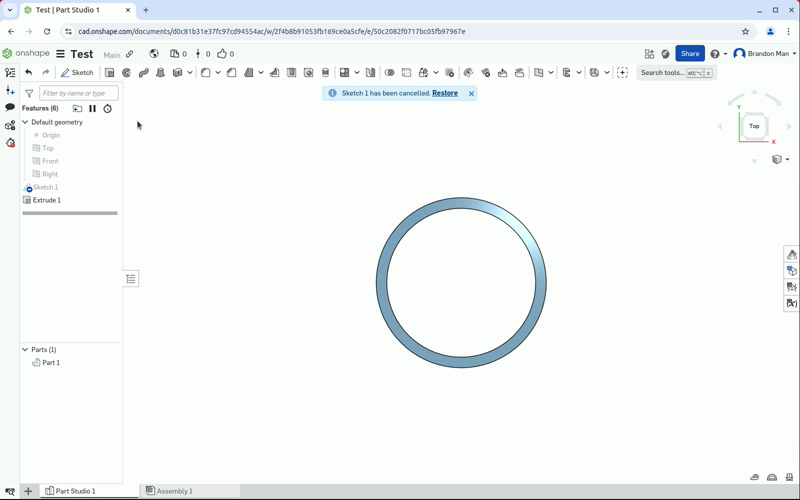
key(shift+h)
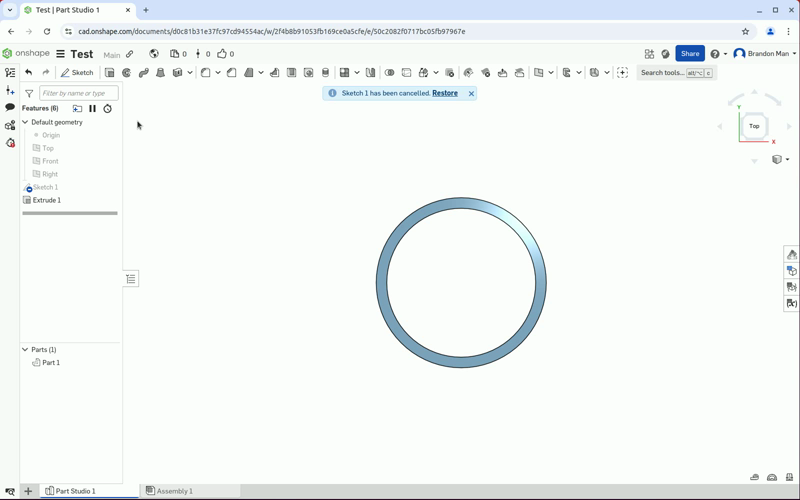
key(shift+h)
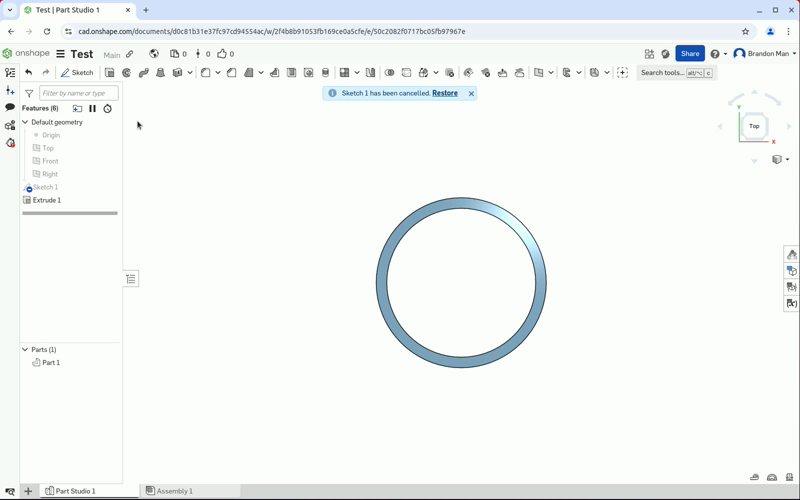
mouse_move(73, 189)
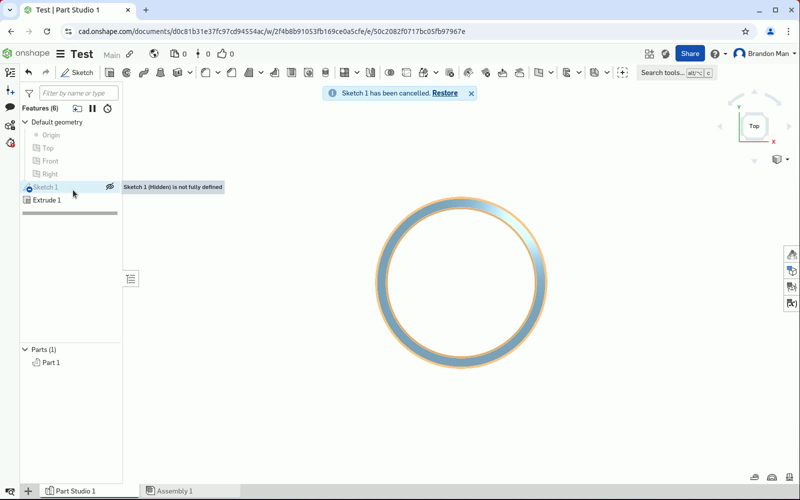
click(73, 189)
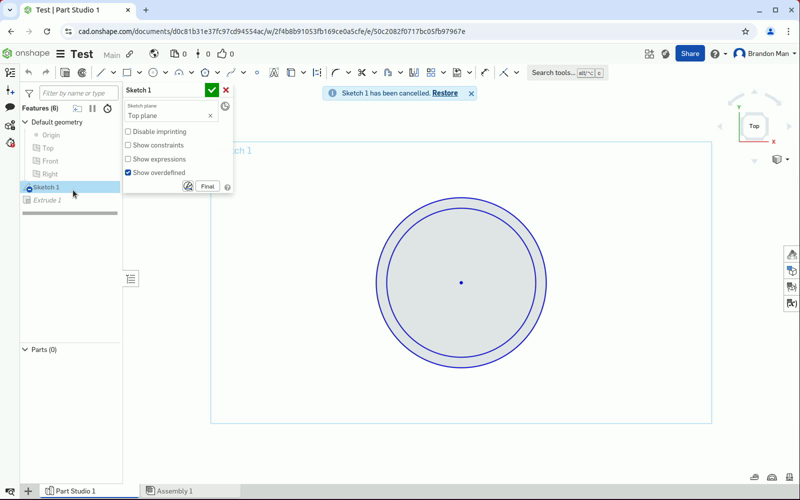
mouse_move(229, 92)
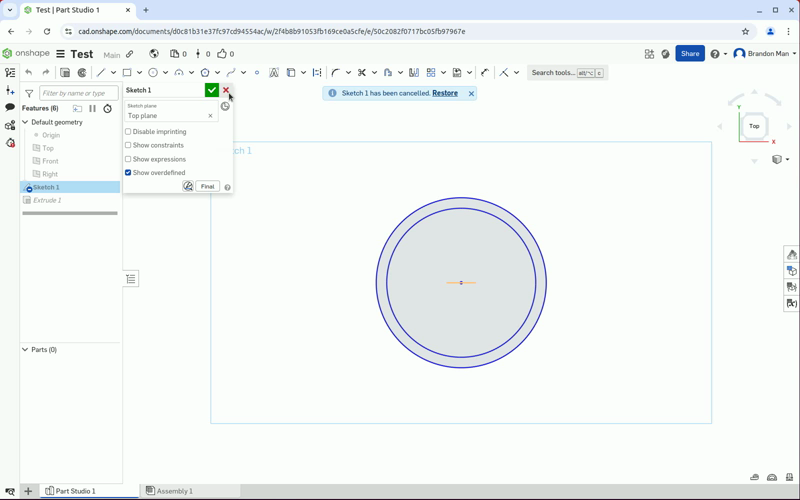
click(229, 92)
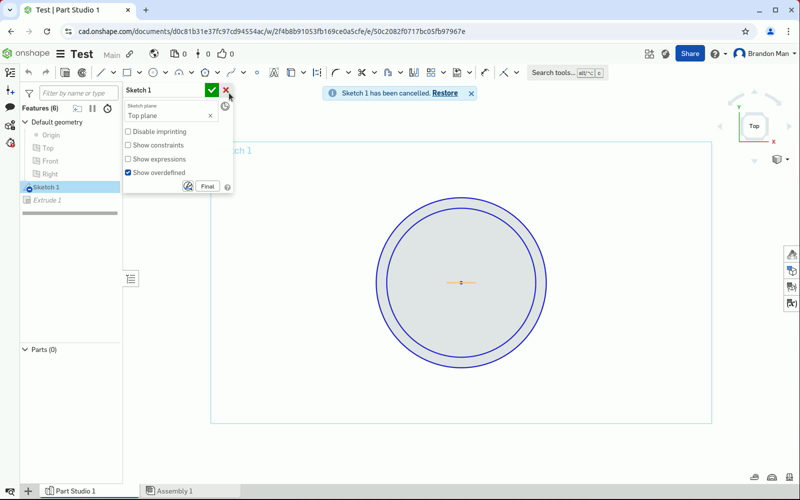
key(shift+s)
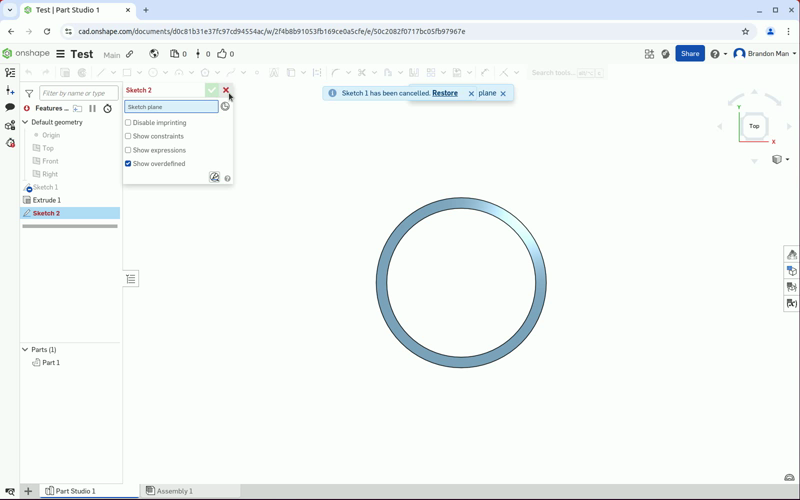
mouse_move(73, 150)
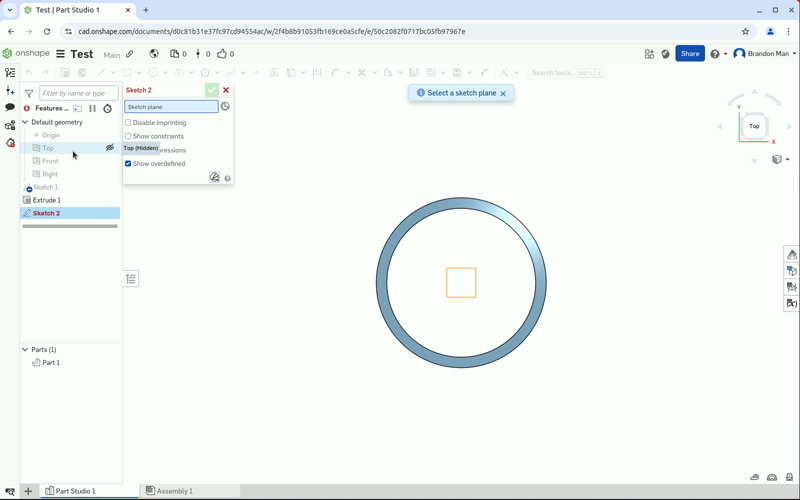
click(73, 150)
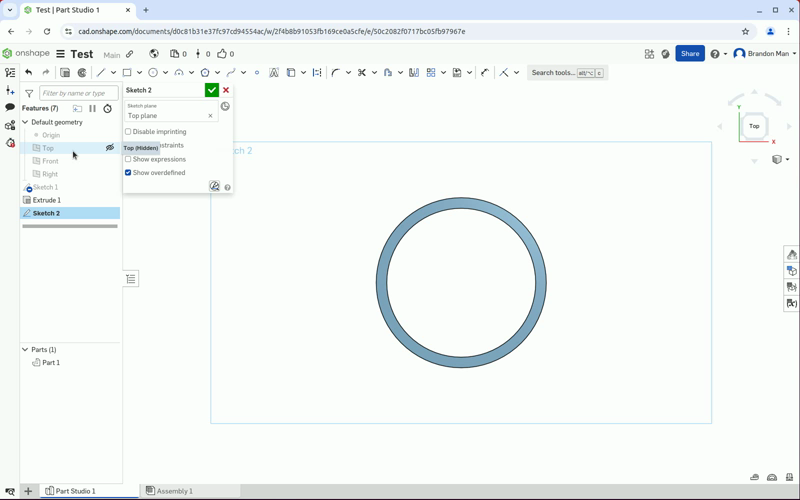
mouse_move(73, 352)
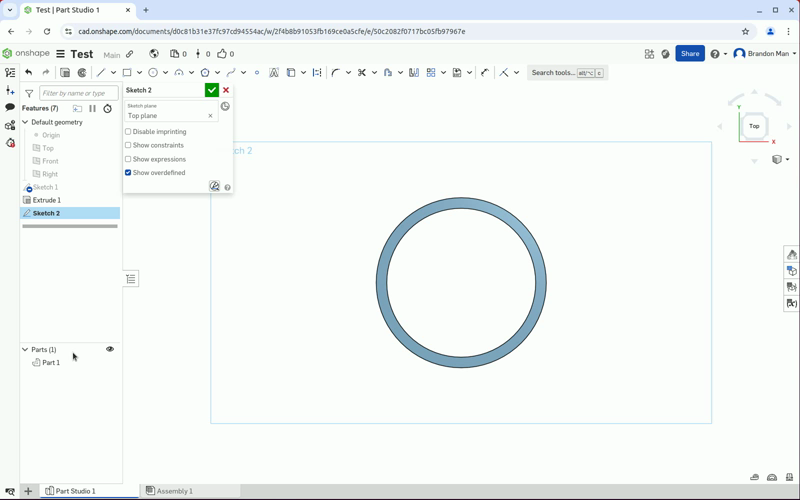
key(y)
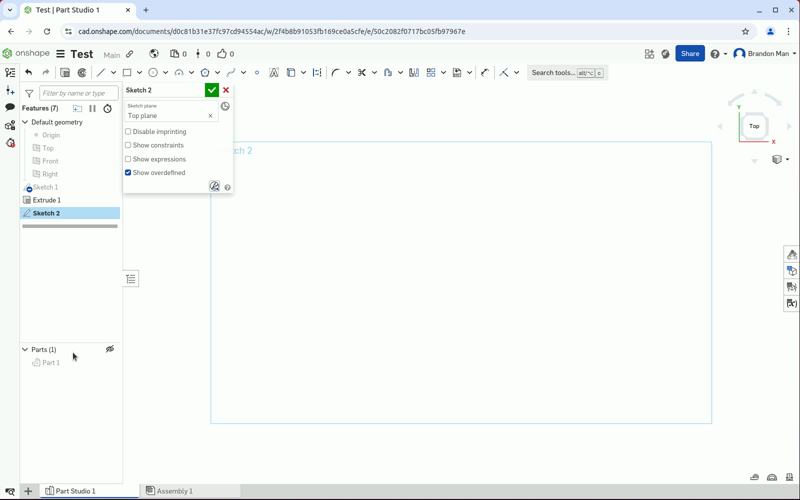
key(c)
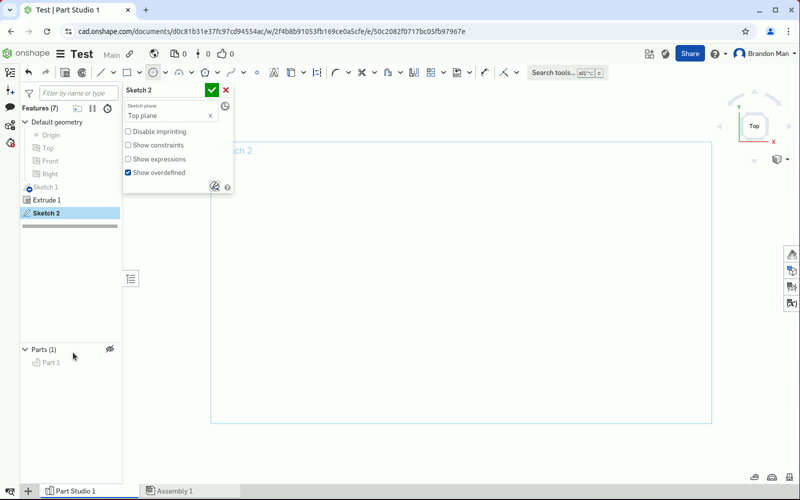
key_down(shift)
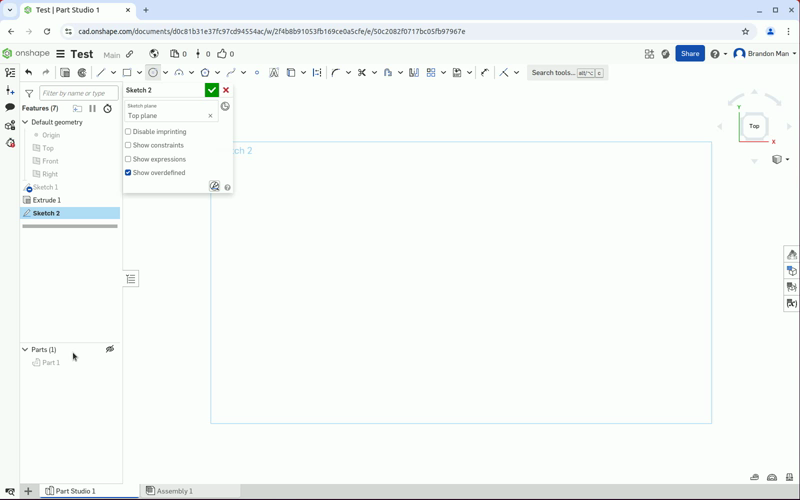
mouse_move(461, 282)
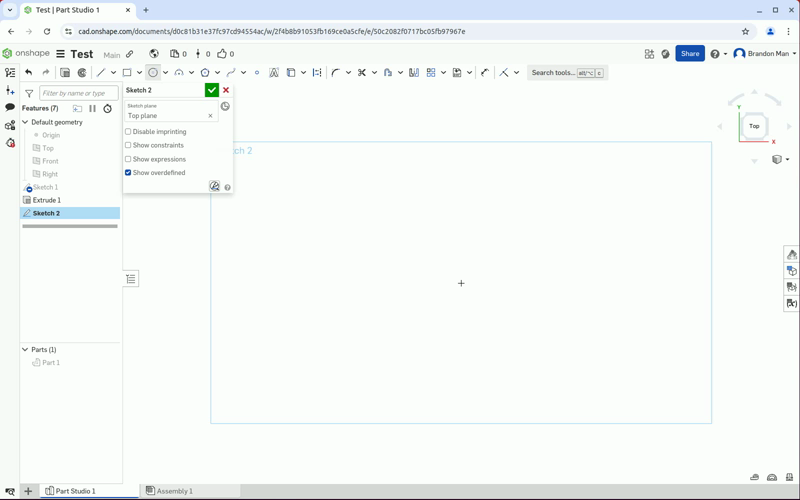
click(461, 282)
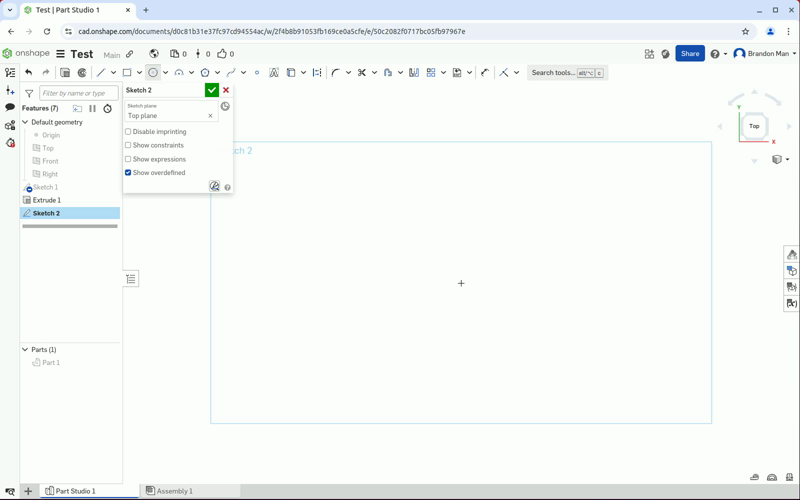
key_up(shift)
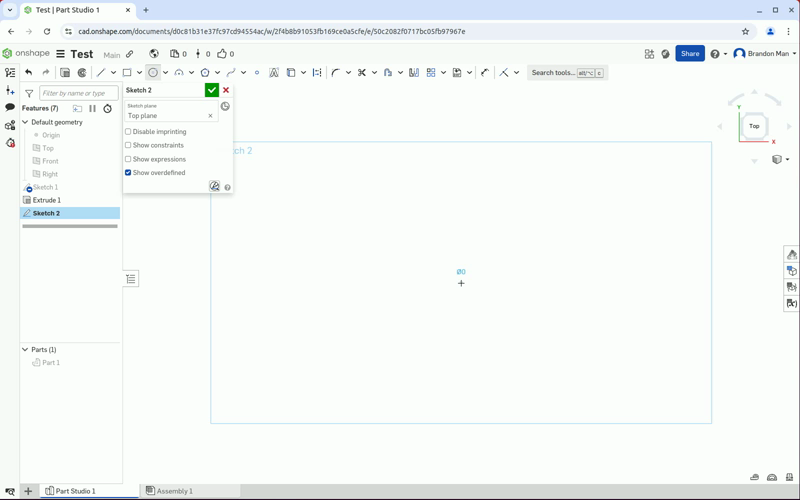
mouse_move(565, 282)
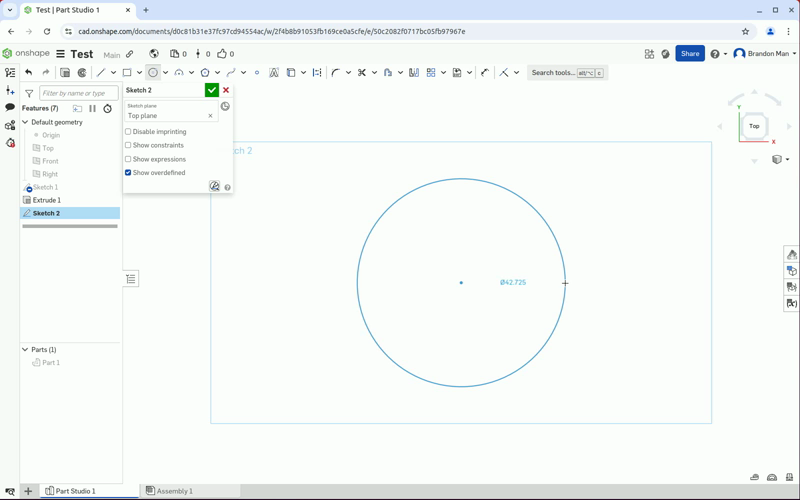
click(565, 282)
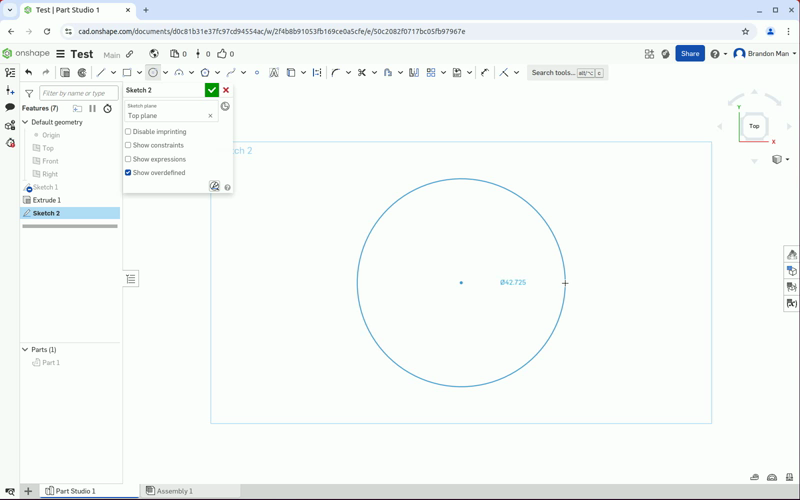
key(esc)
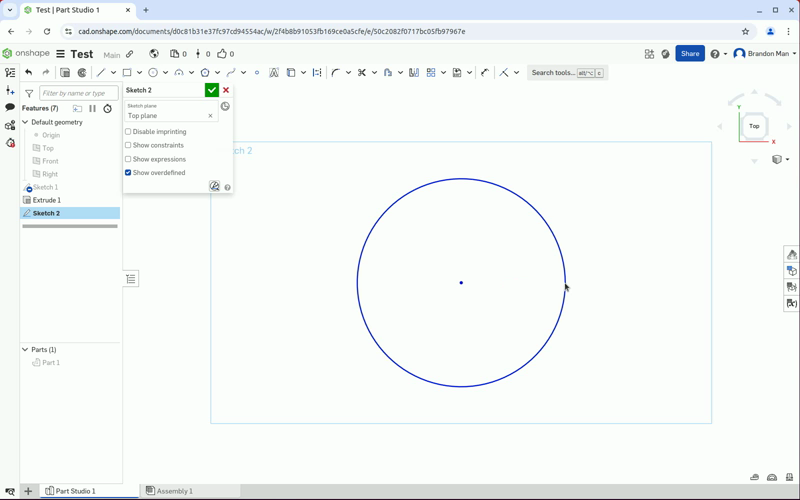
key(c)
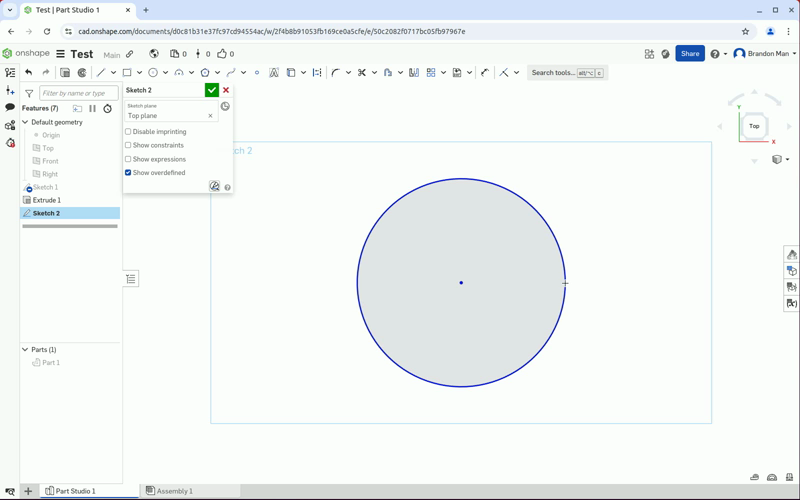
key_down(shift)
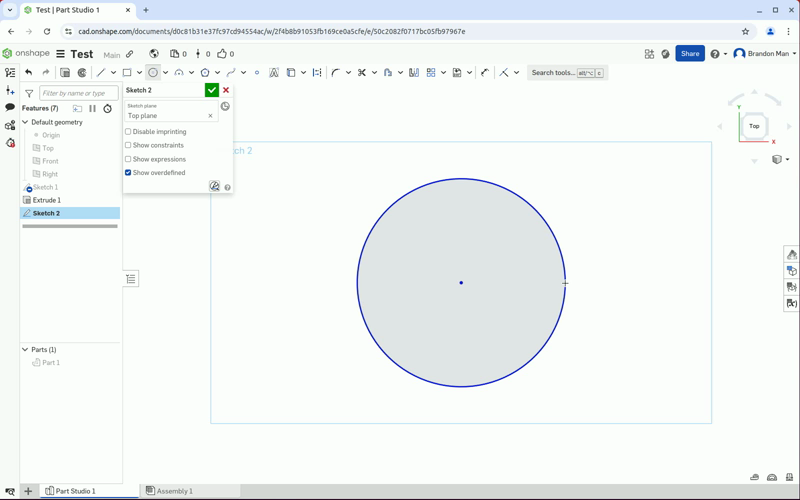
mouse_move(461, 282)
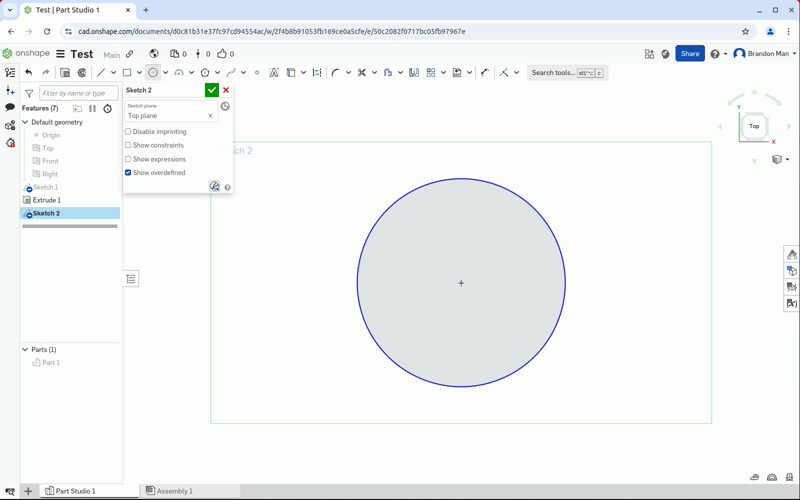
click(461, 282)
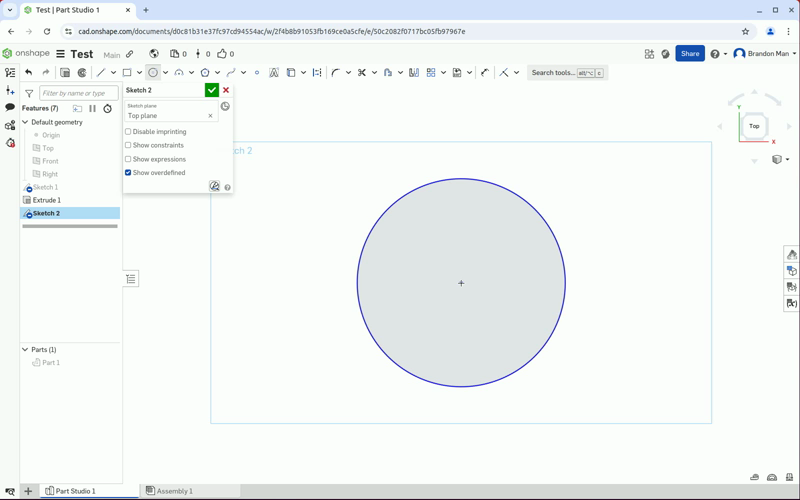
key_up(shift)
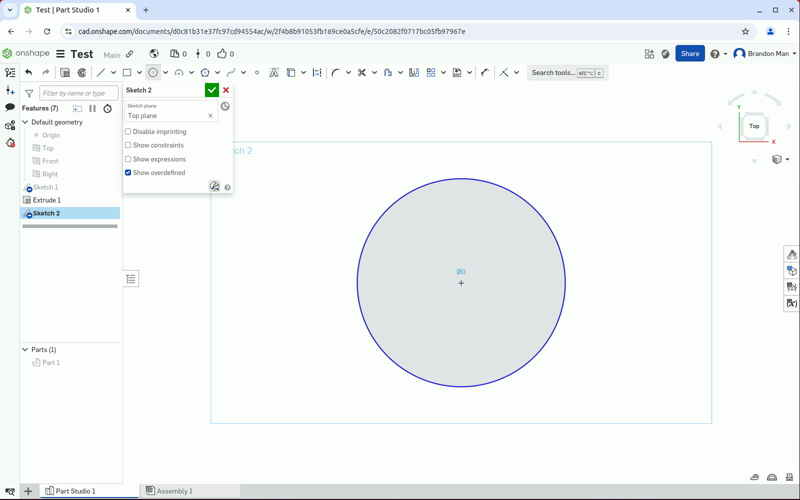
mouse_move(545, 282)
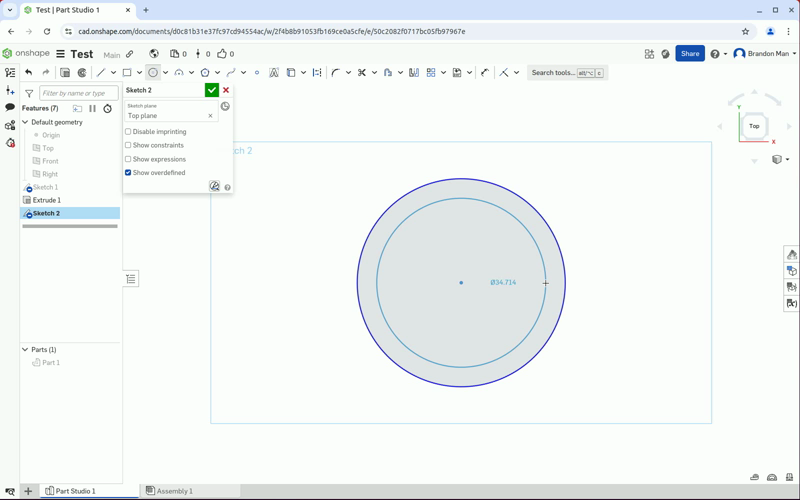
click(545, 282)
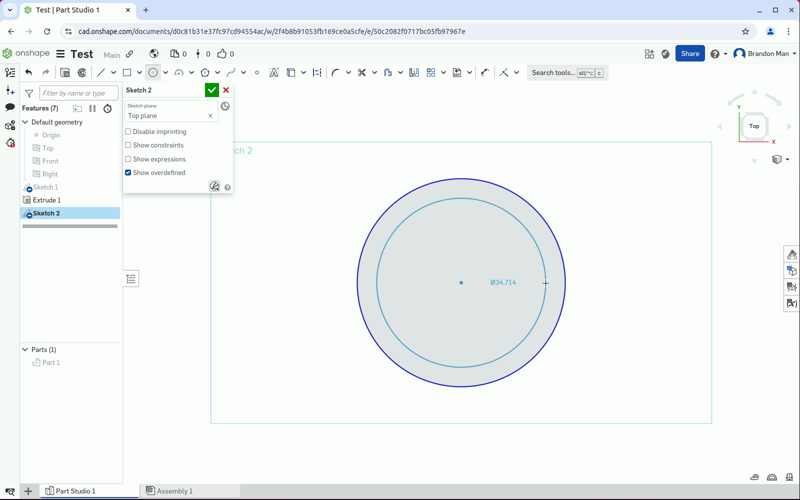
key(esc)
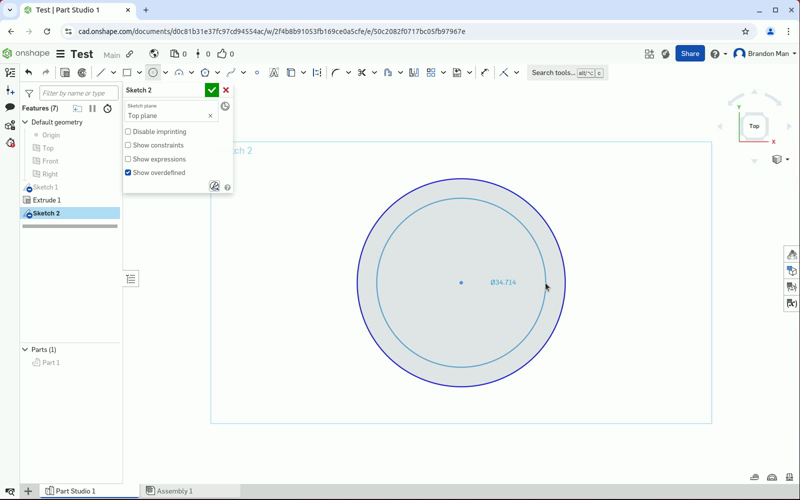
mouse_move(478, 374)
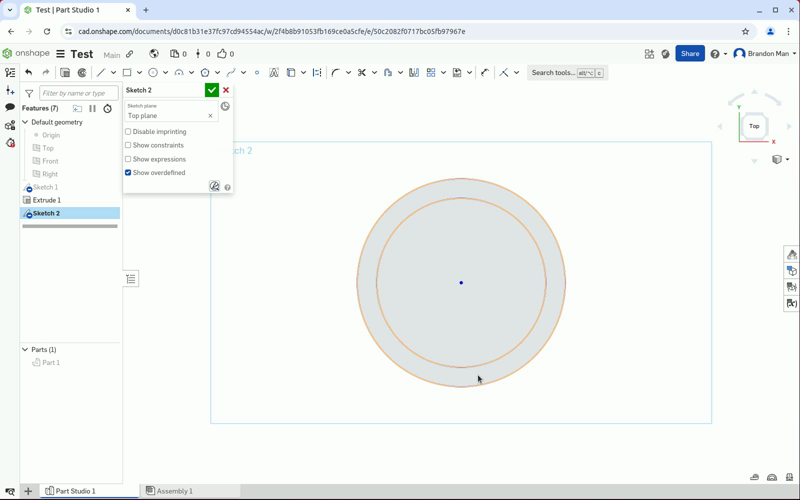
click(478, 374)
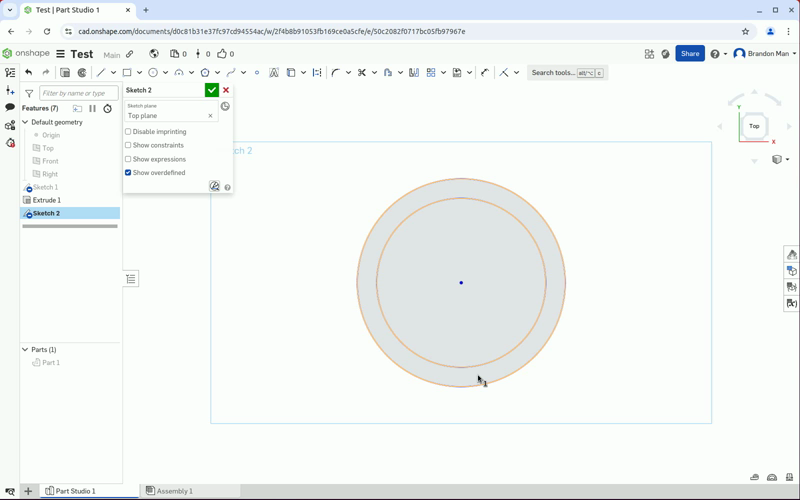
mouse_move(73, 352)
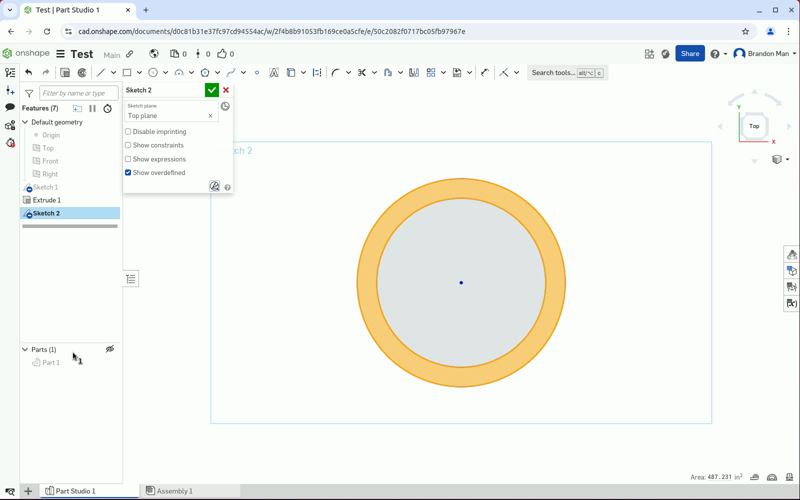
key(shift+y)
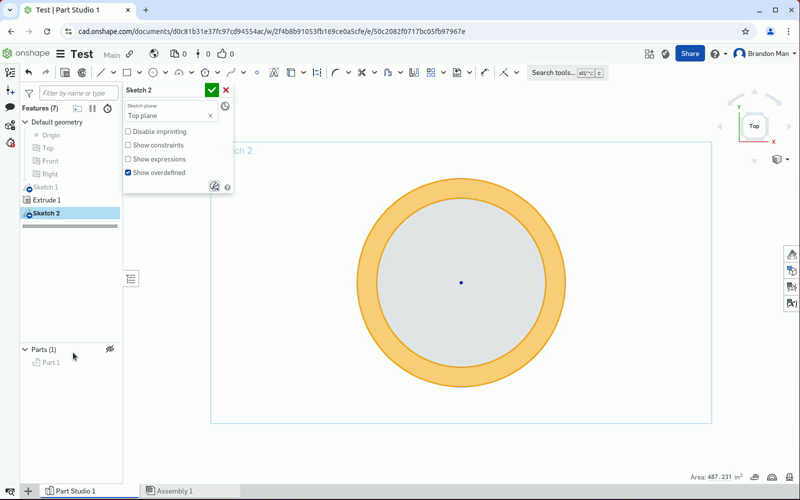
key(shift+e)
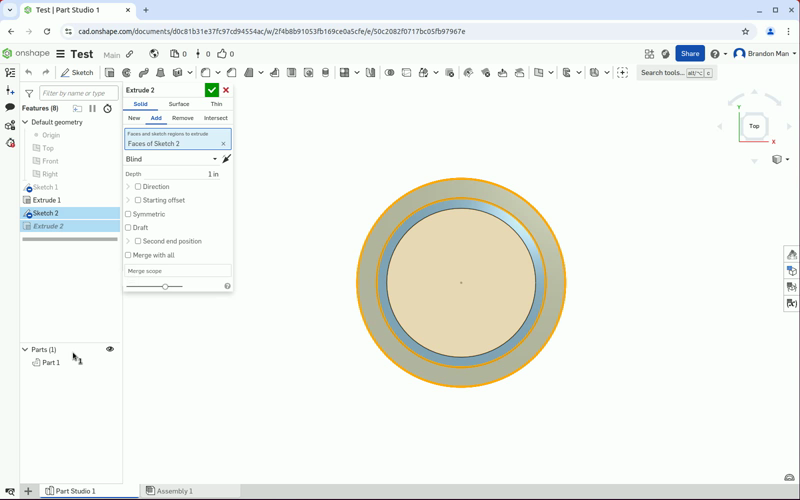
mouse_move(143, 106)
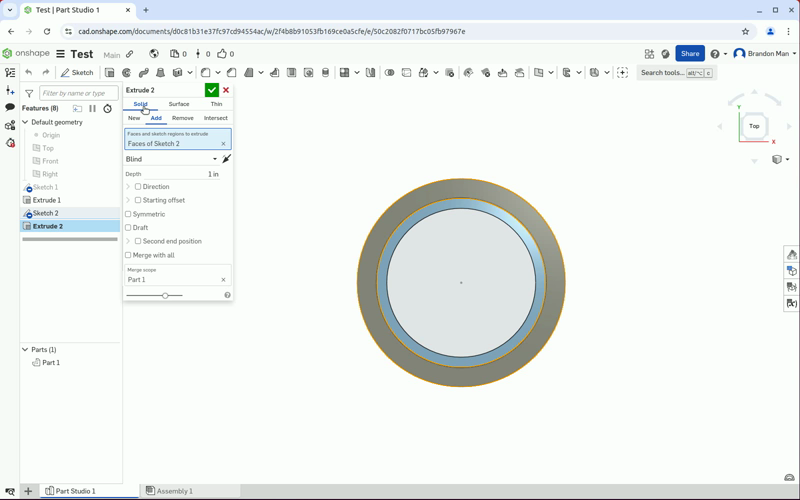
click(143, 106)
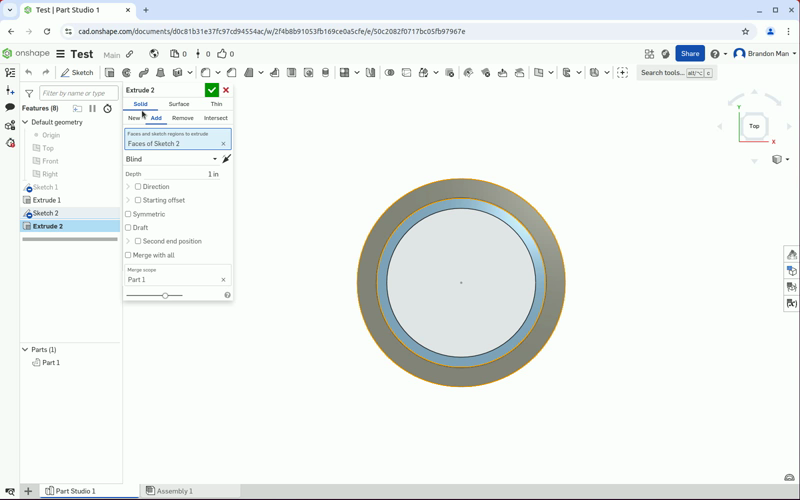
mouse_move(137, 120)
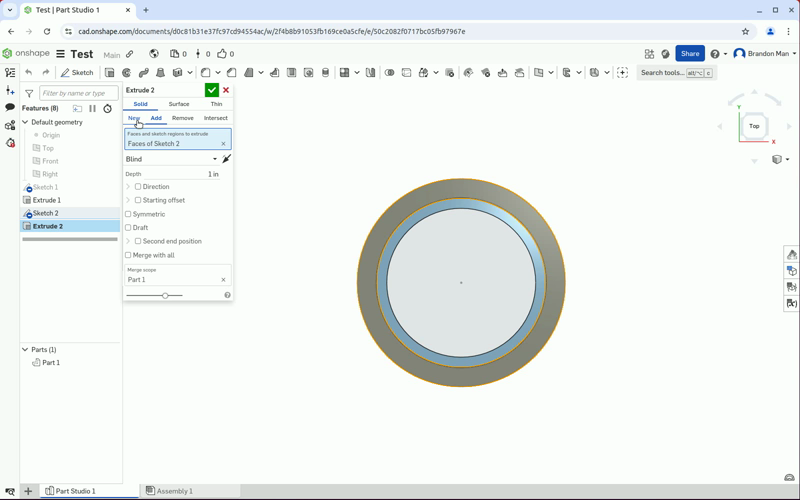
click(137, 120)
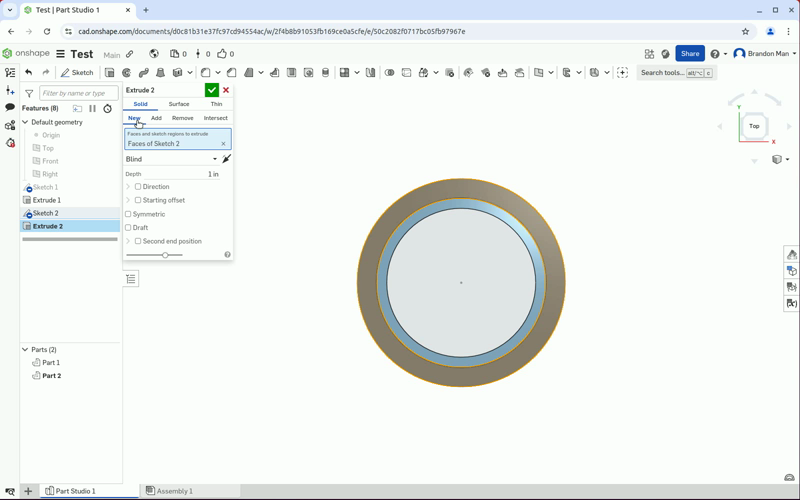
key(tab, 4)
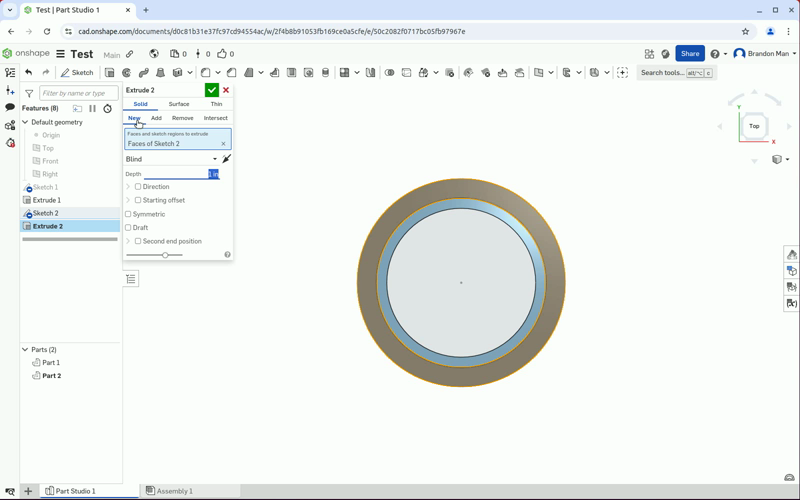
text(11.554)
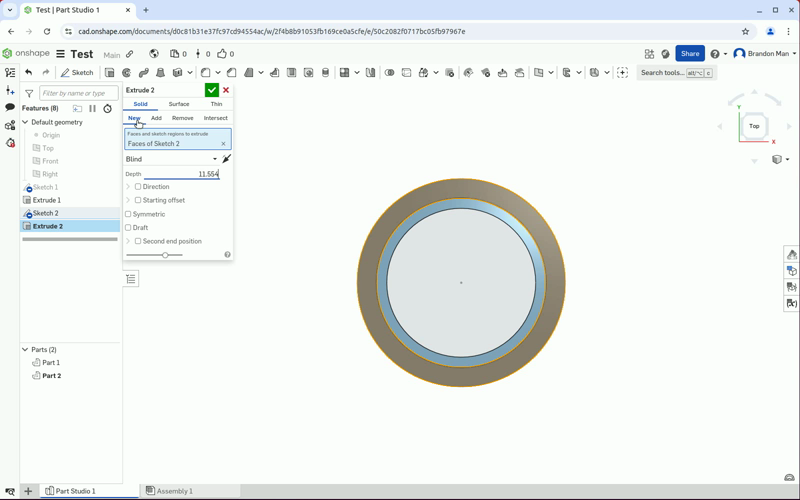
key(enter)
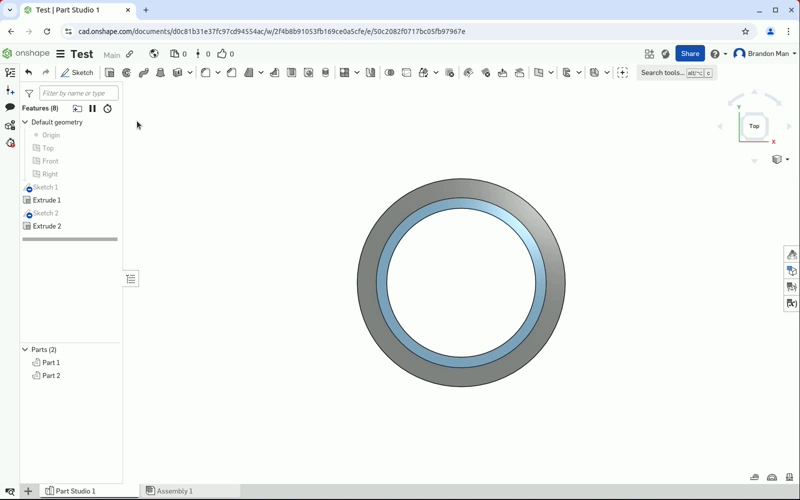
key(shift+h)
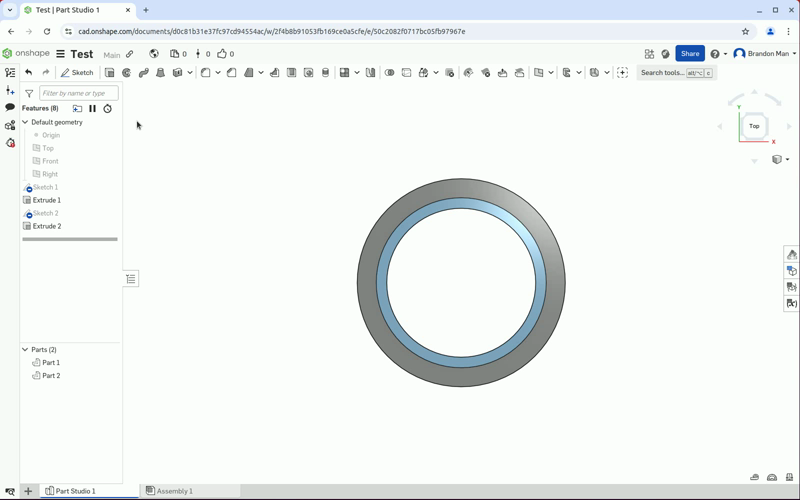
key(shift+h)
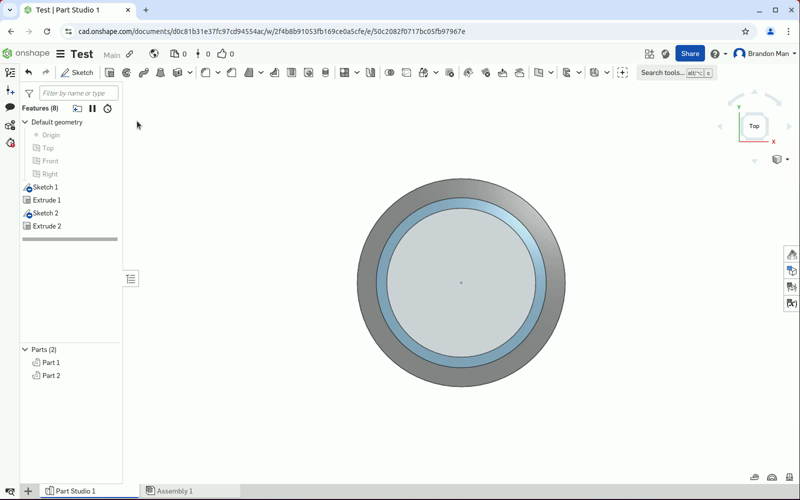
key(shift+7)
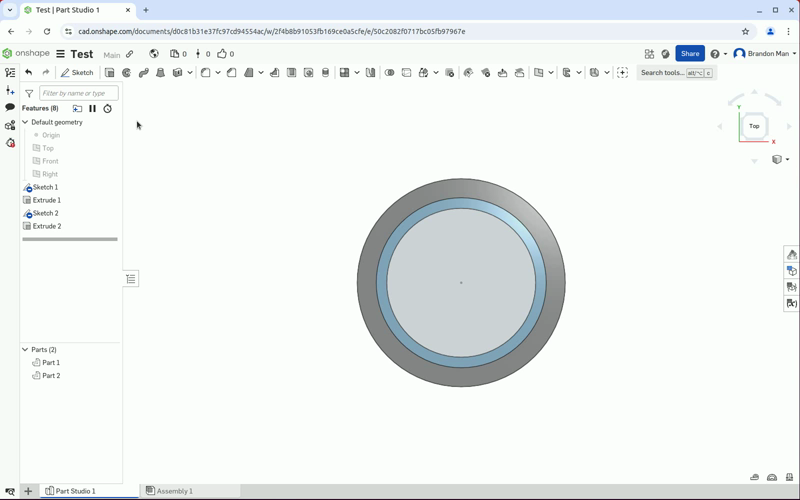
key(up, 3)
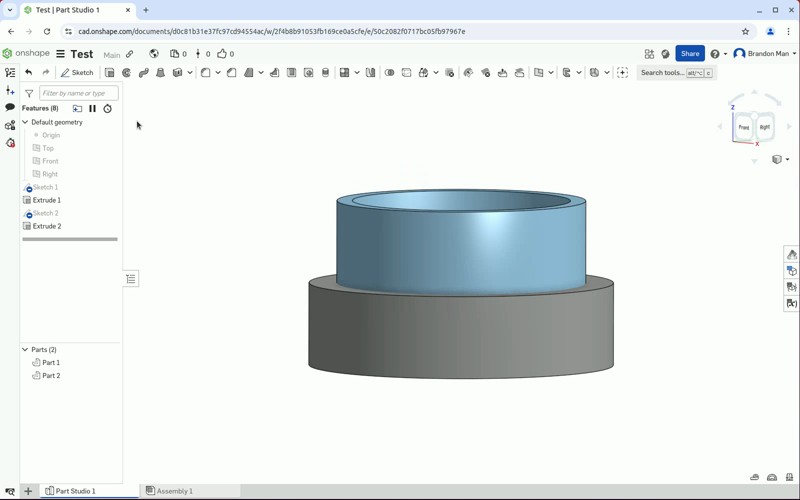
key(left, 3)
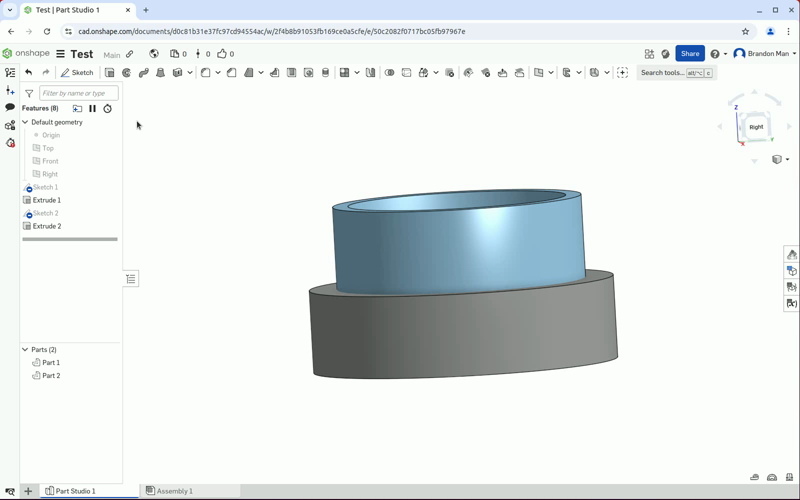
key(right, 3)
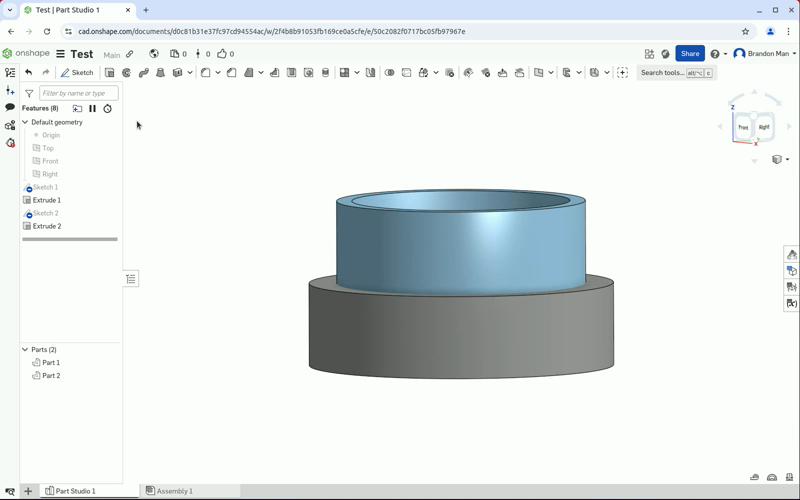
key(down, 3)
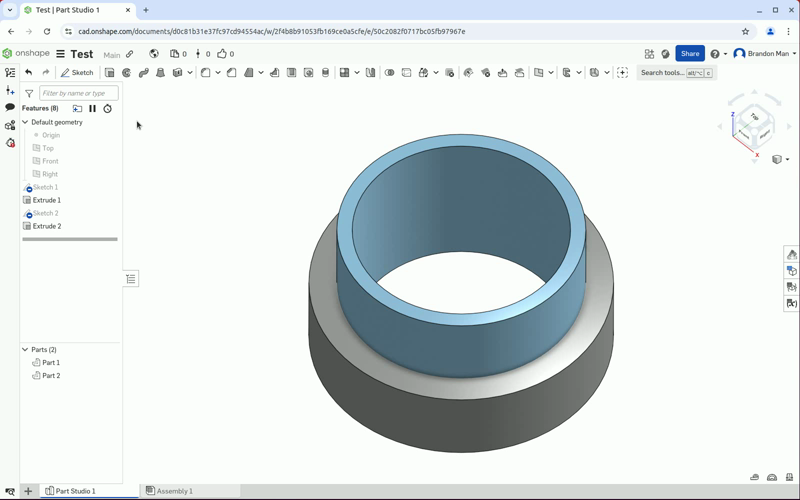
mouse_move(73, 189)
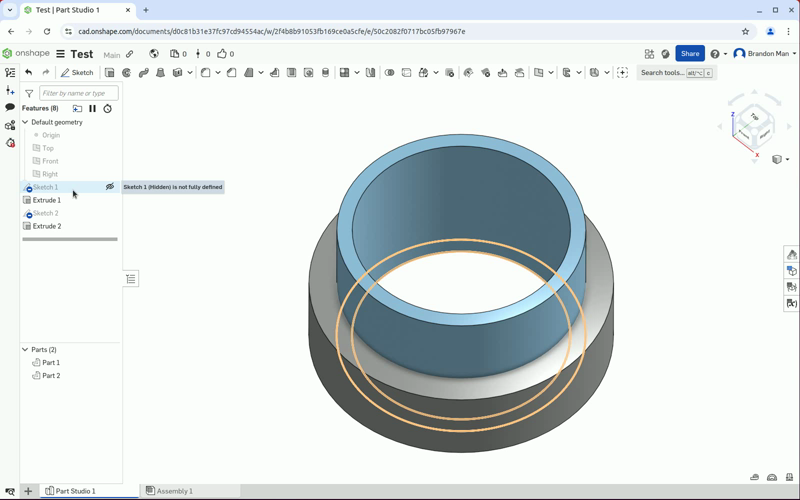
click(73, 189)